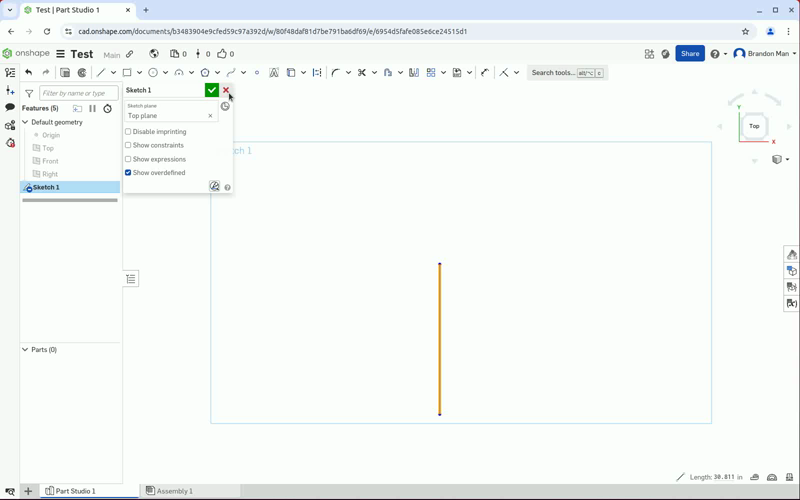
key(shift+h)
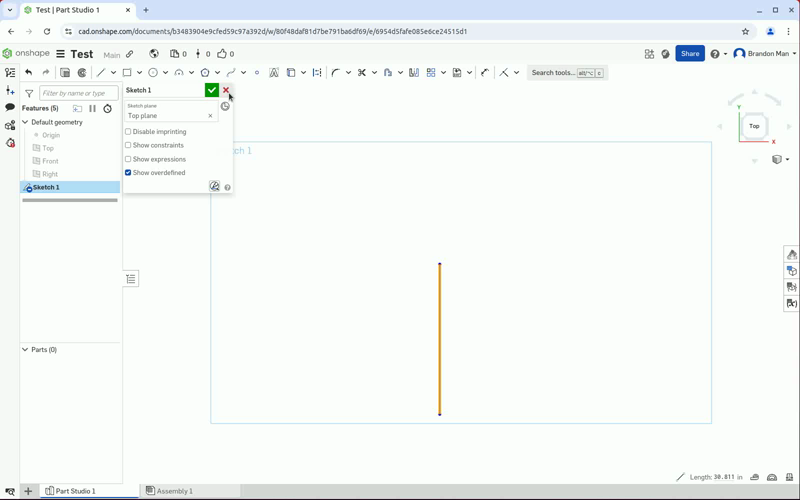
key(shift+s)
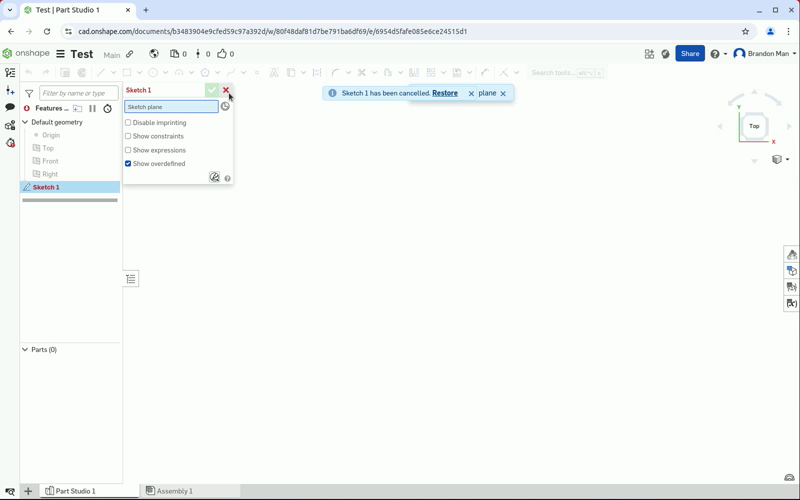
mouse_move(73, 150)
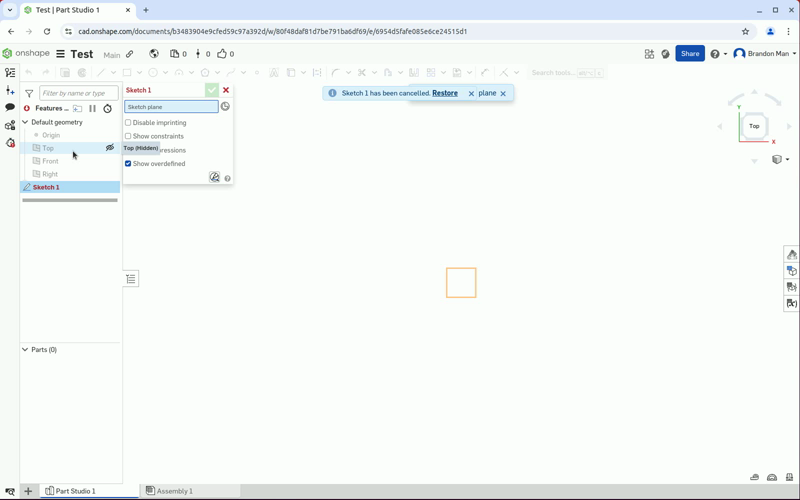
click(73, 150)
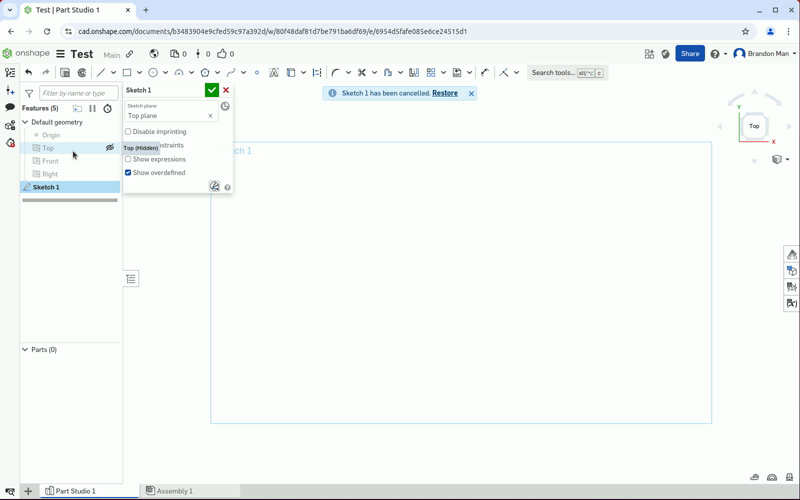
mouse_move(73, 352)
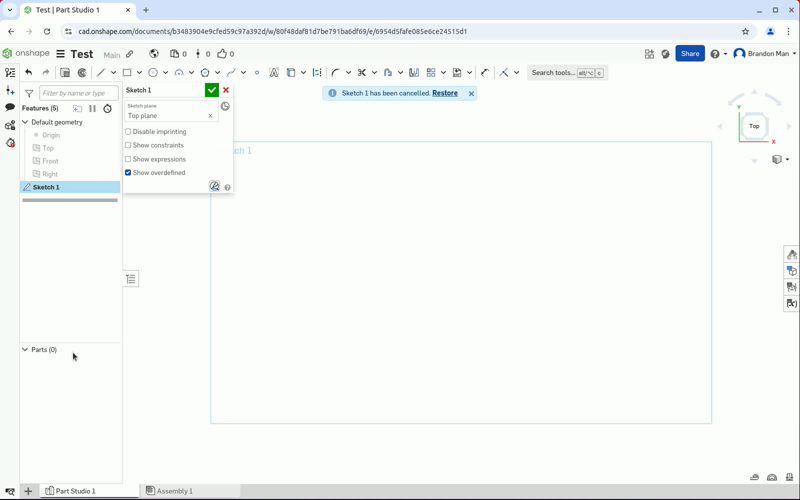
key(y)
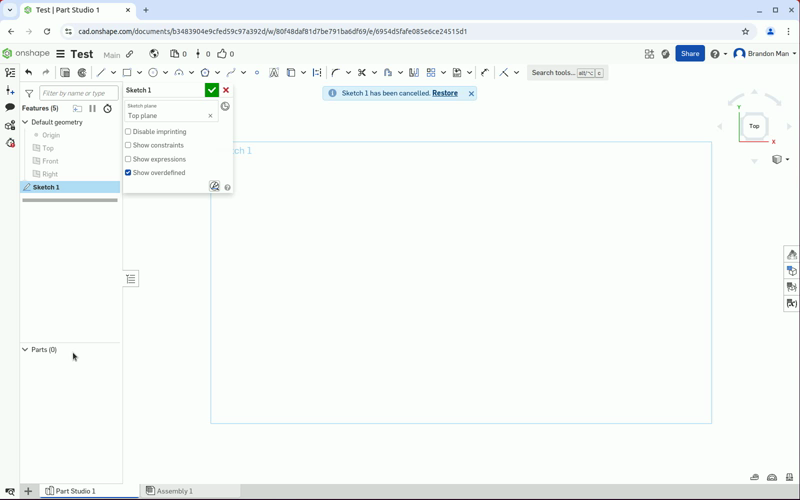
key(c)
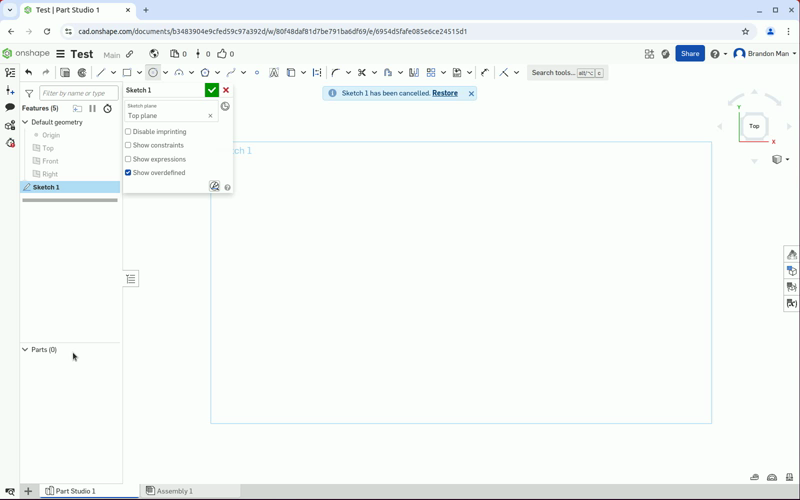
key_down(shift)
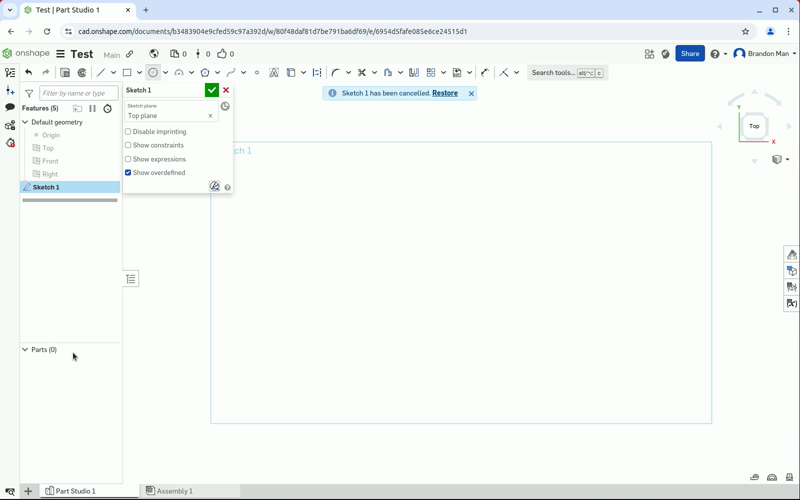
mouse_move(460, 282)
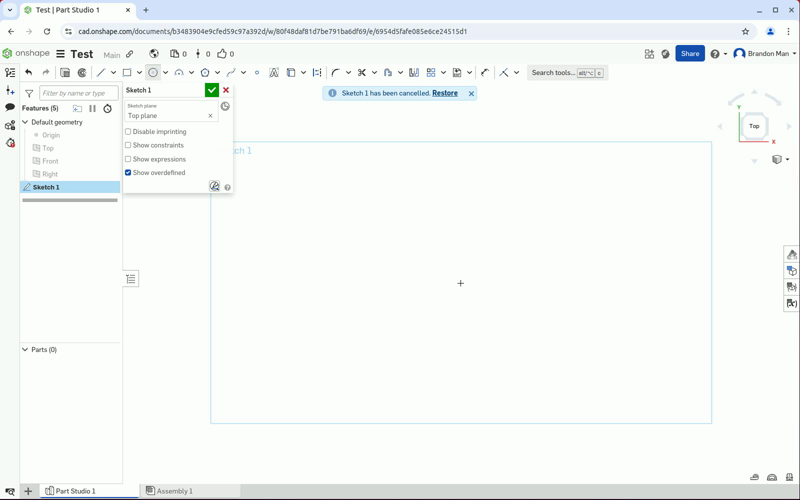
click(460, 282)
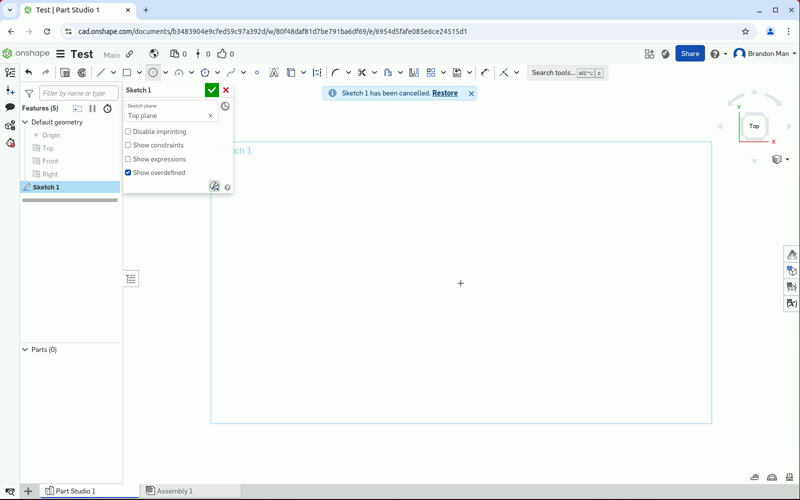
key_up(shift)
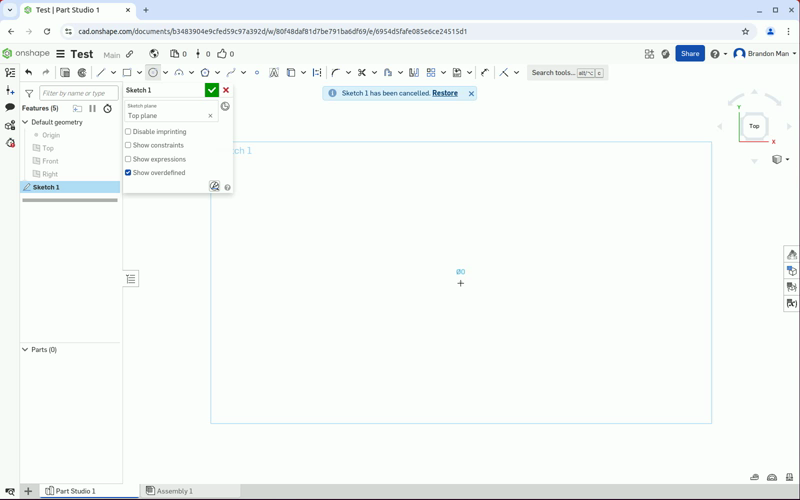
mouse_move(524, 282)
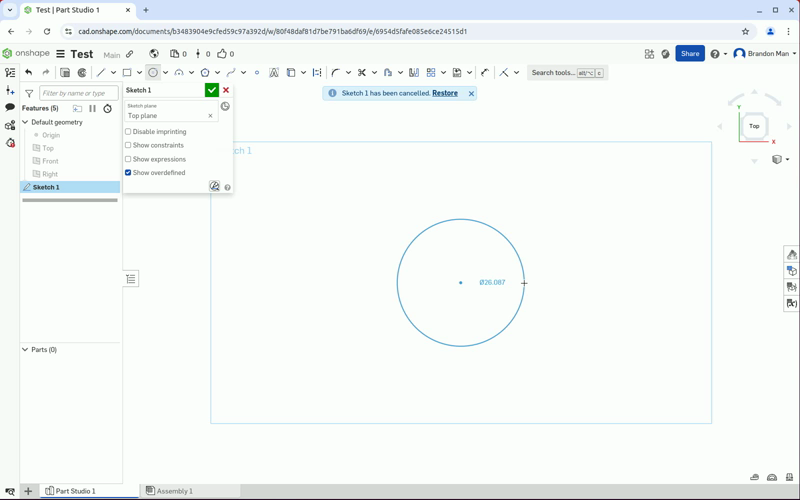
click(524, 282)
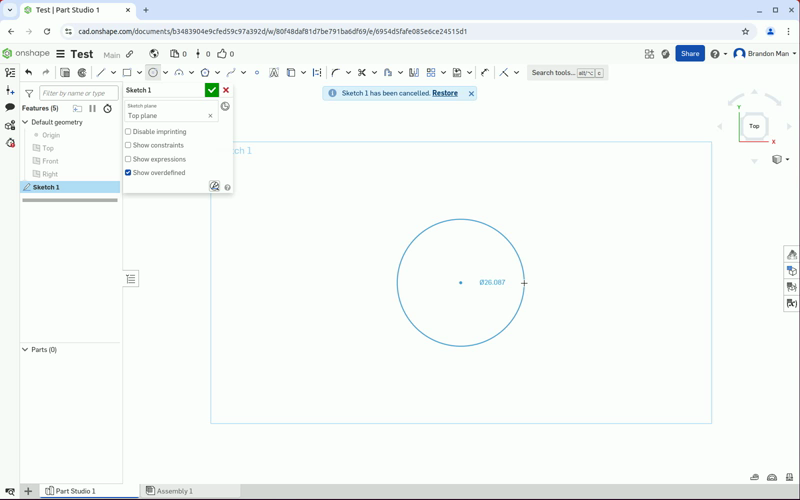
key(esc)
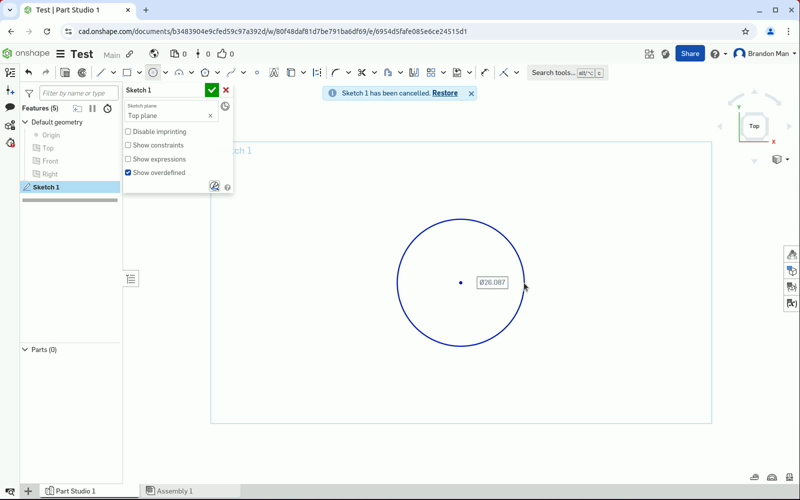
key(c)
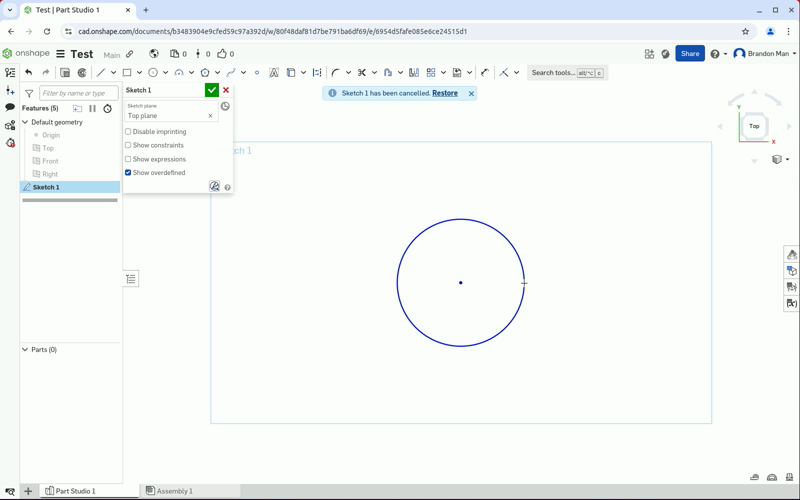
key_down(shift)
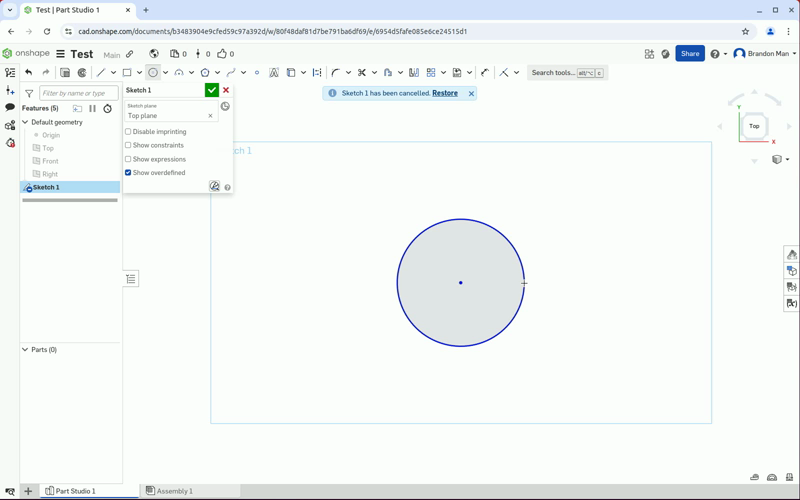
mouse_move(460, 282)
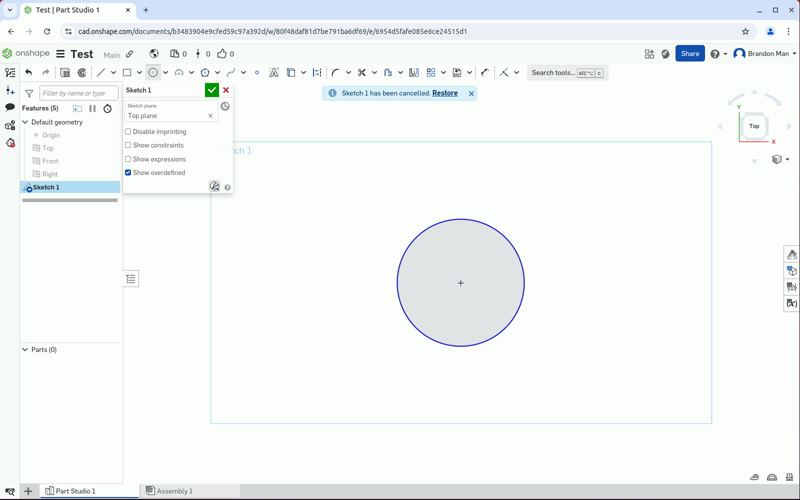
click(460, 282)
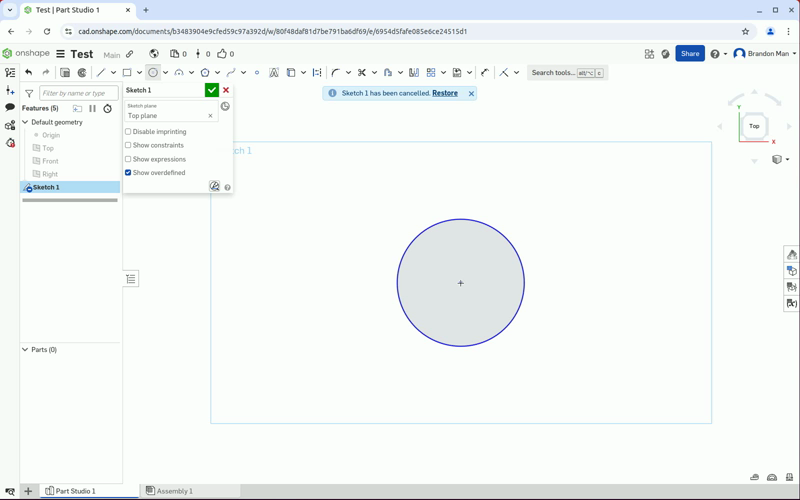
key_up(shift)
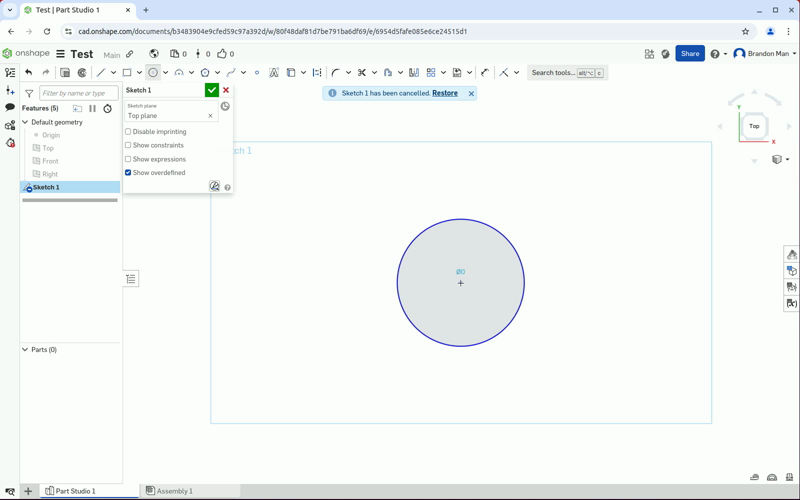
mouse_move(505, 282)
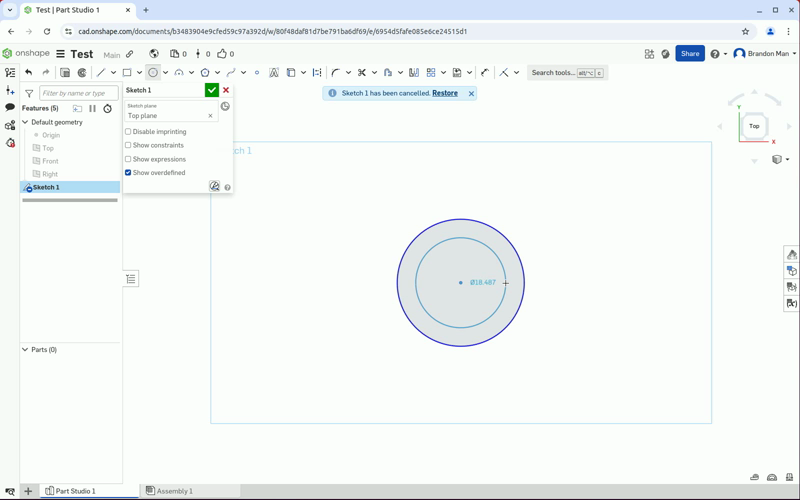
click(505, 282)
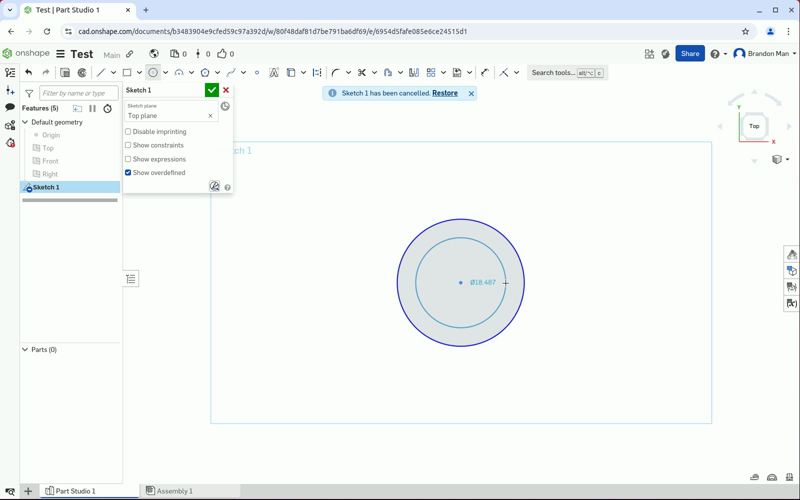
key(esc)
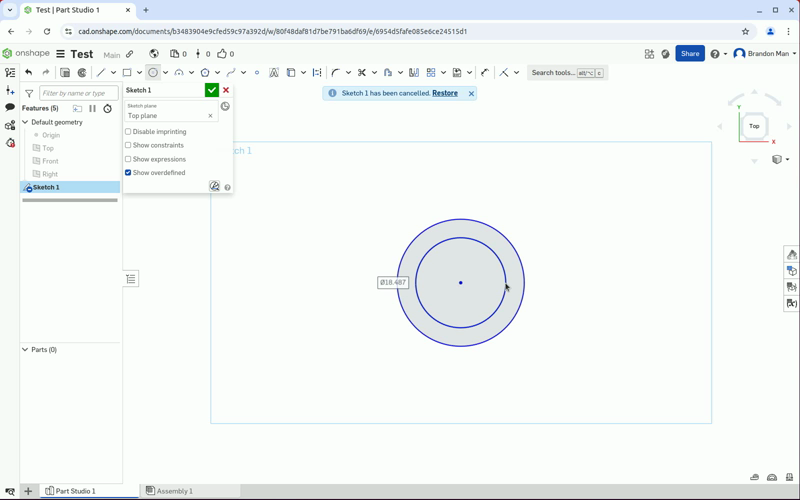
mouse_move(422, 324)
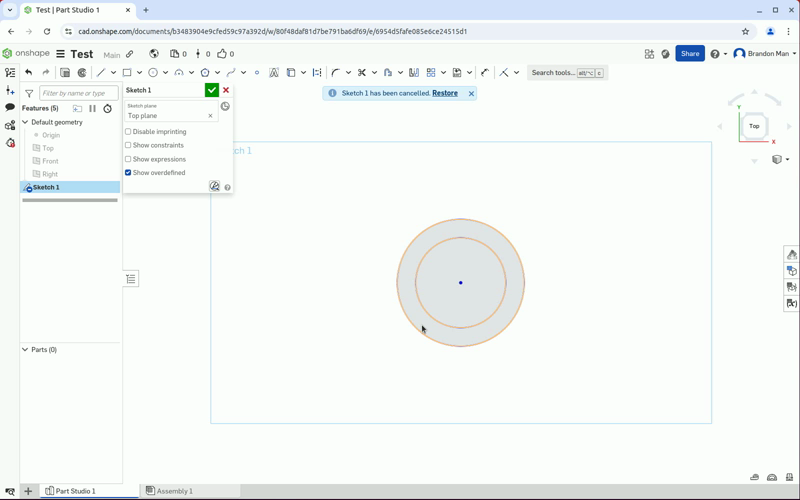
click(422, 324)
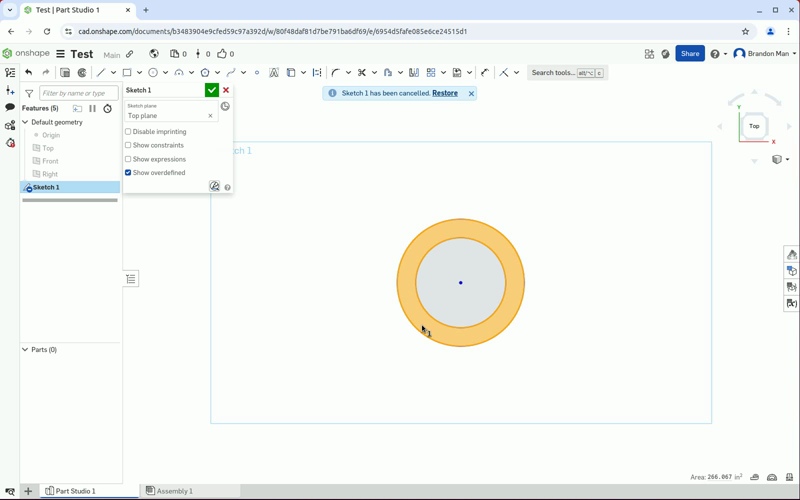
mouse_move(73, 352)
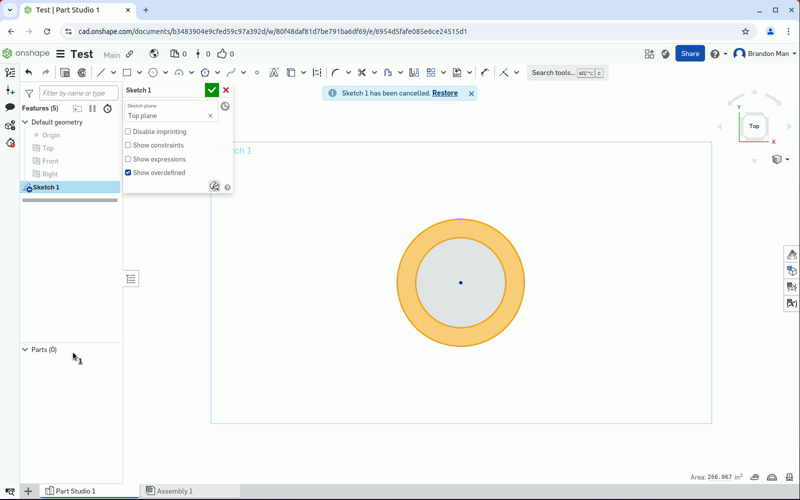
key(shift+y)
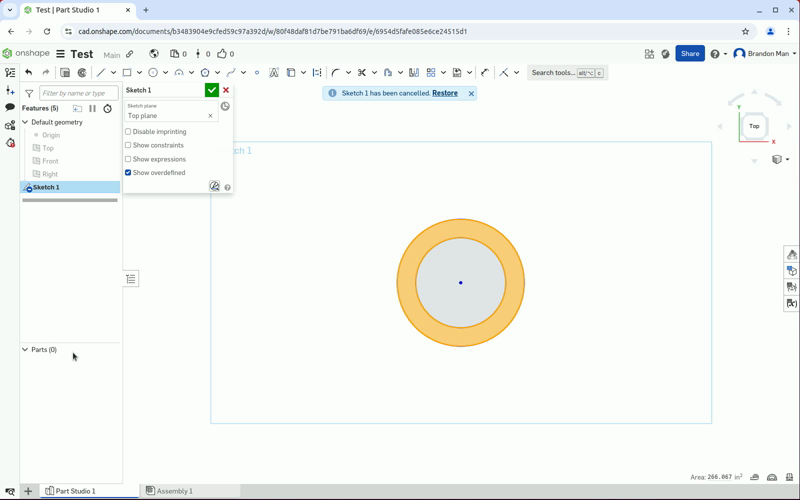
key(shift+e)
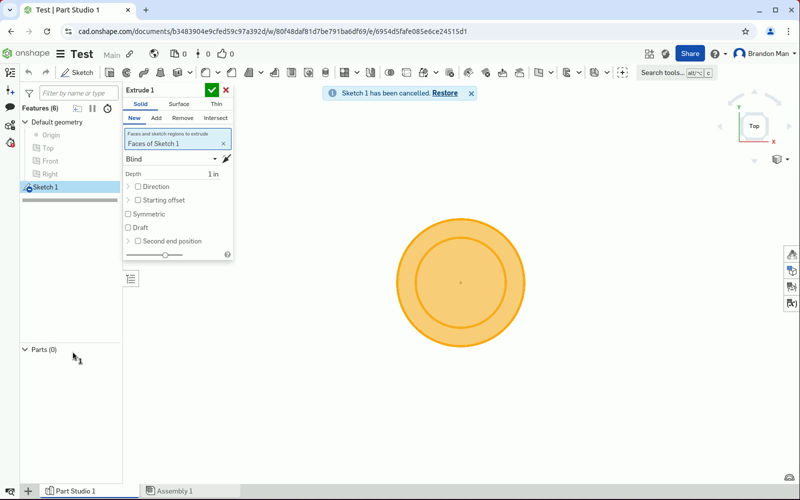
mouse_move(143, 106)
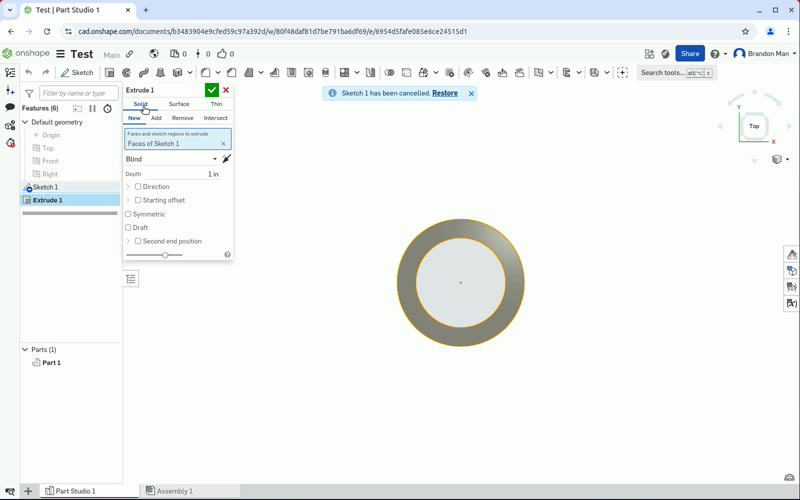
click(143, 106)
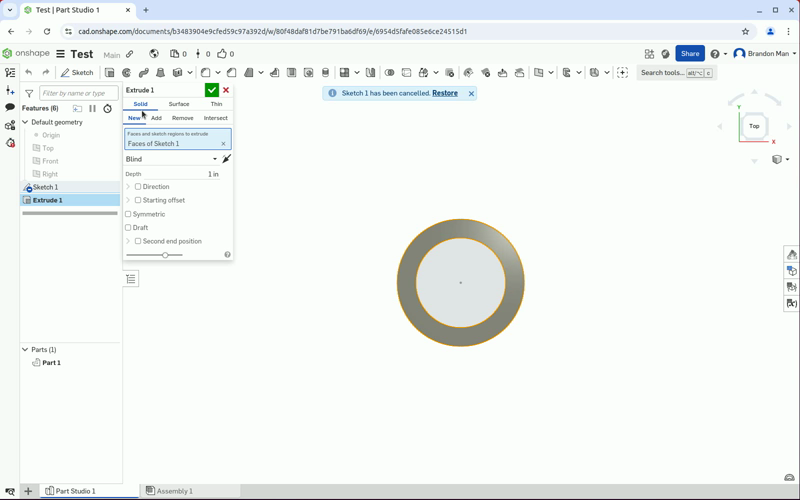
mouse_move(137, 120)
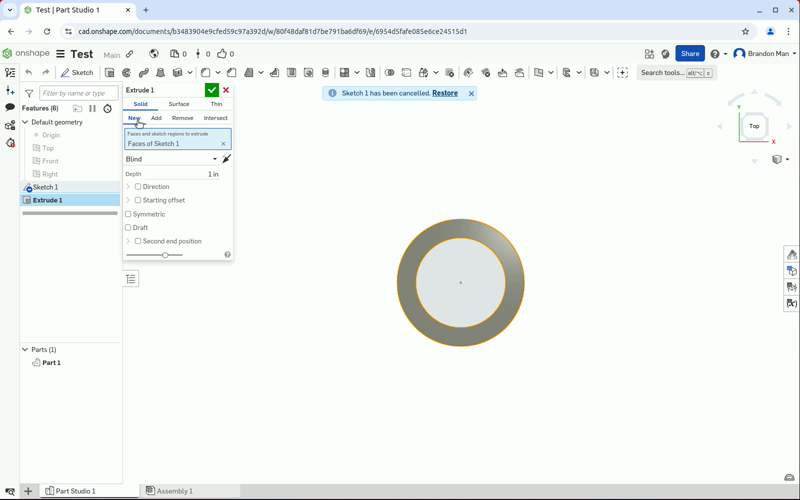
click(137, 120)
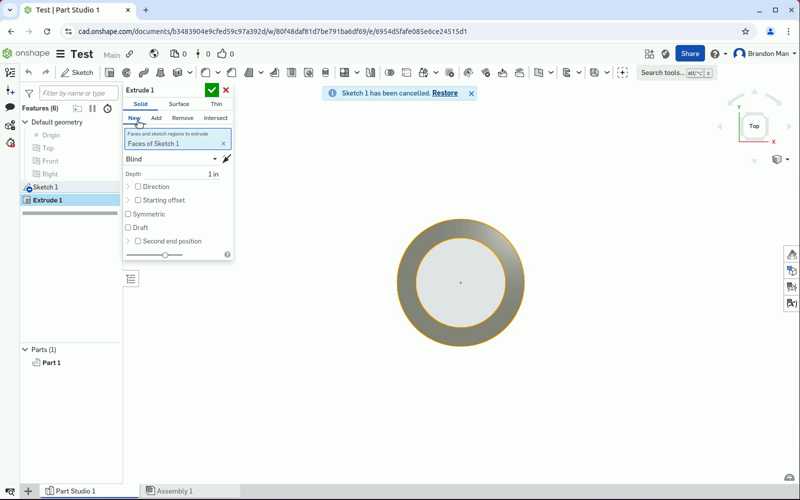
key(tab, 4)
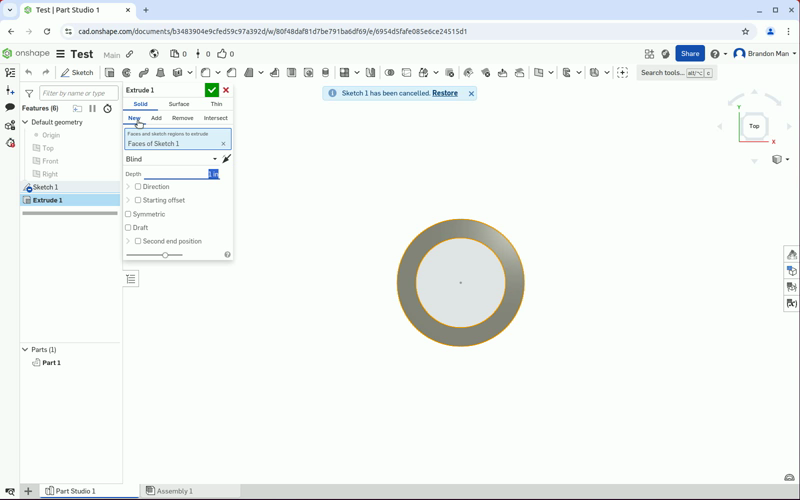
text(20.701)
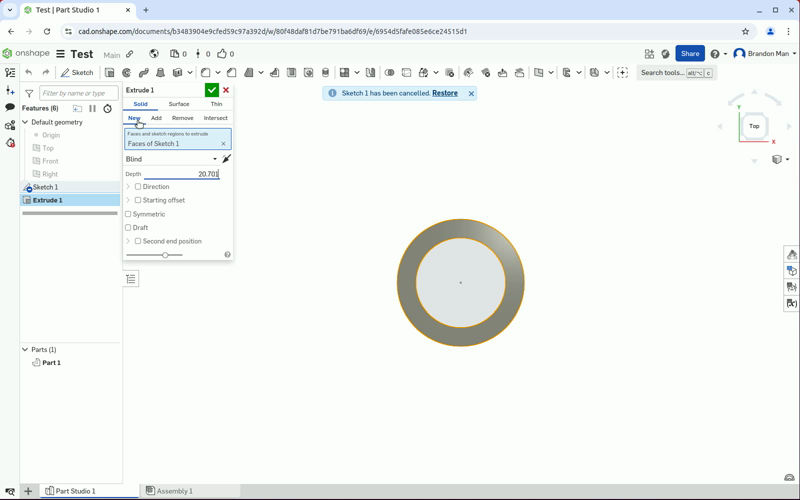
key(enter)
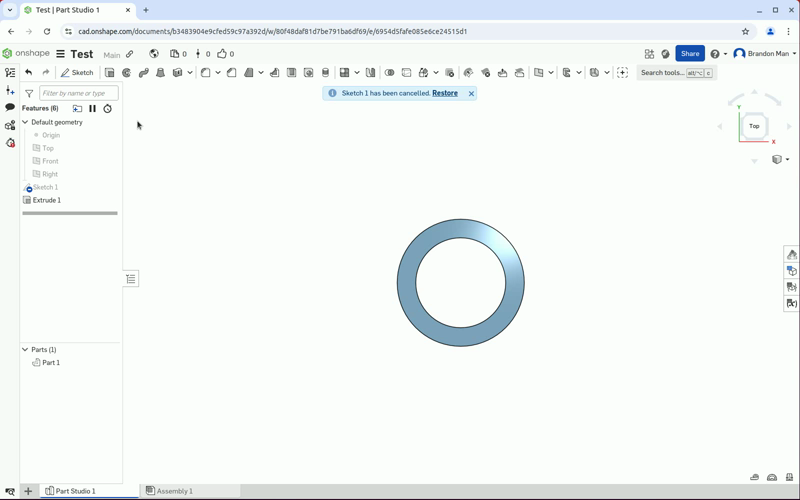
key(shift+h)
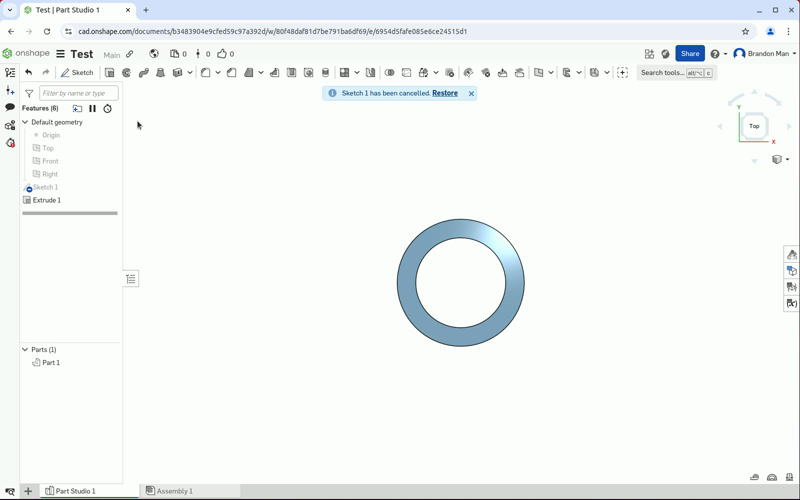
key(shift+h)
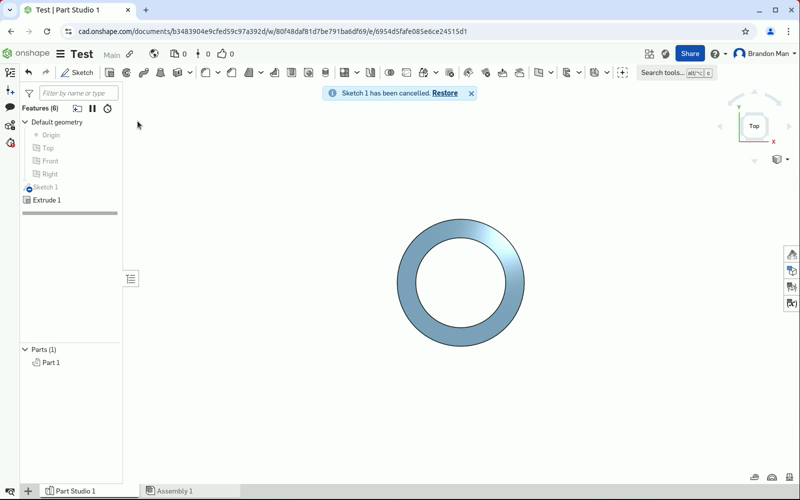
mouse_move(73, 189)
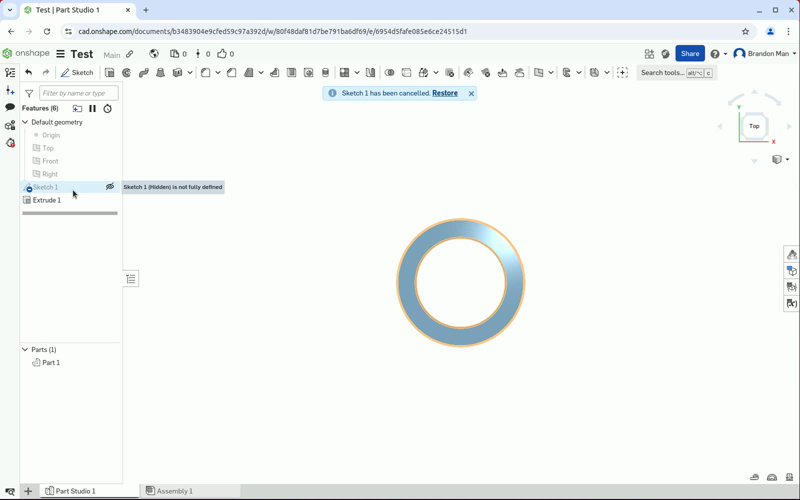
click(73, 189)
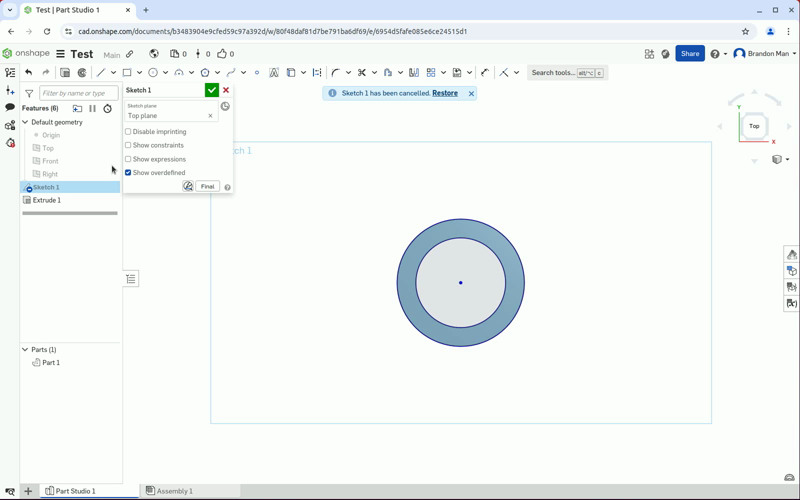
mouse_move(229, 92)
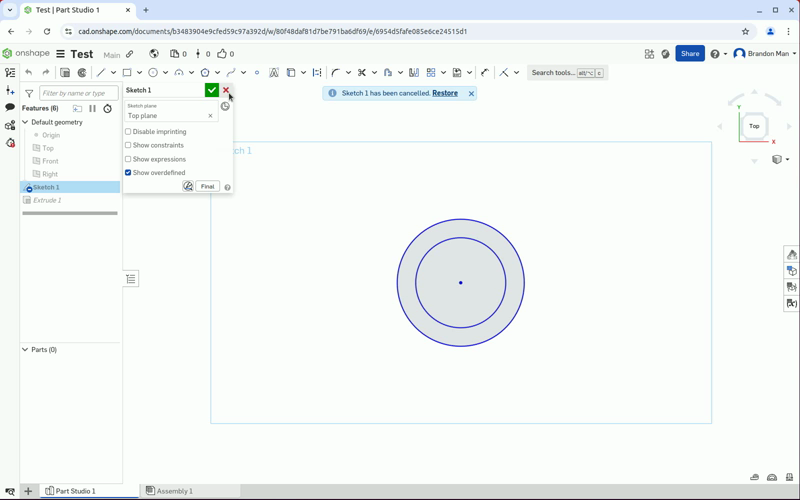
click(229, 92)
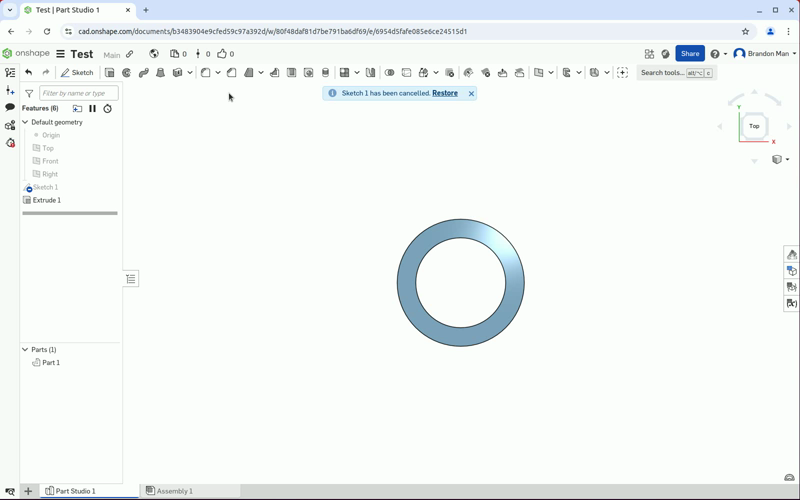
mouse_move(73, 352)
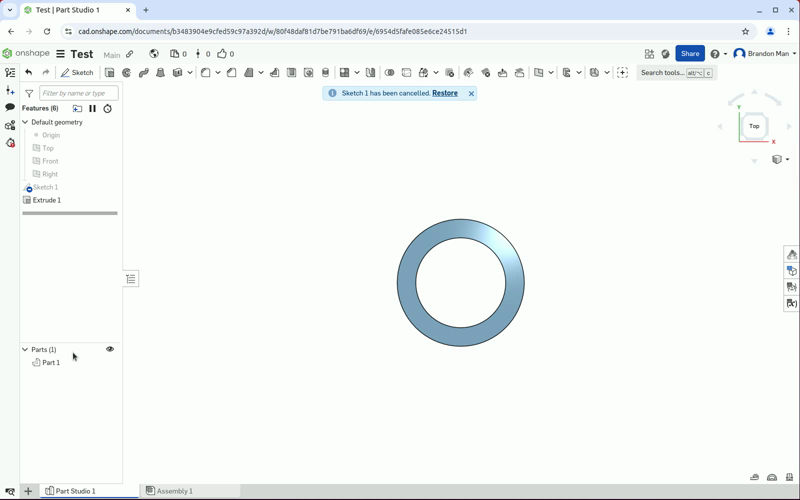
key(y)
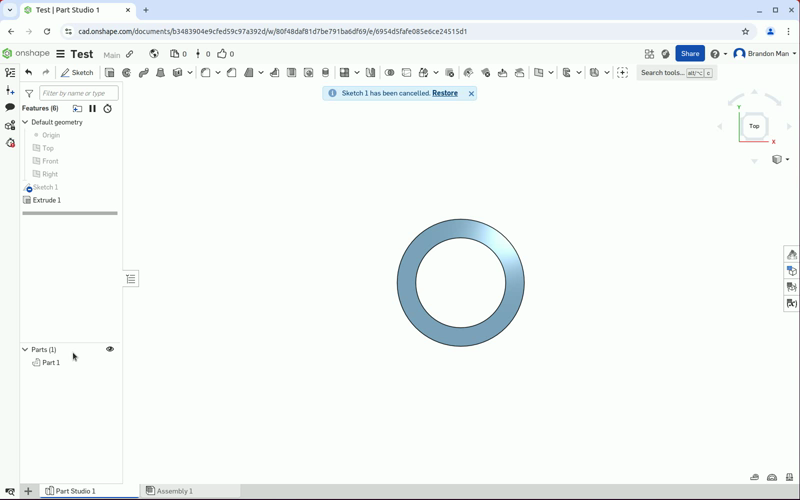
key(shift+p)
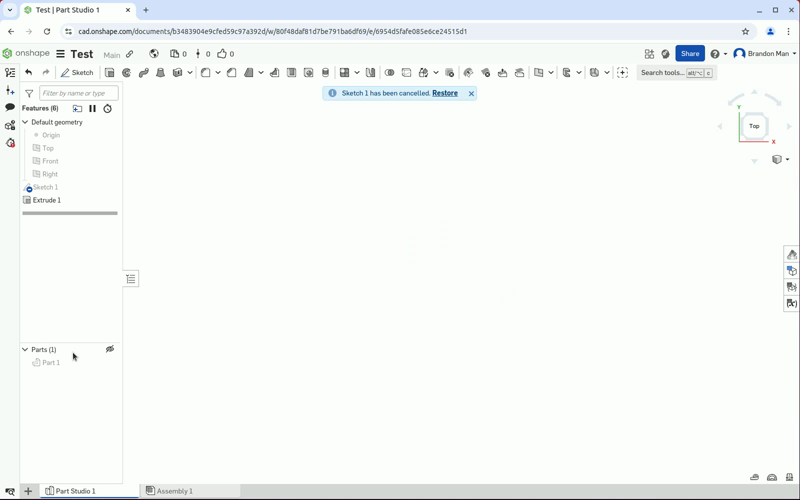
key(space)
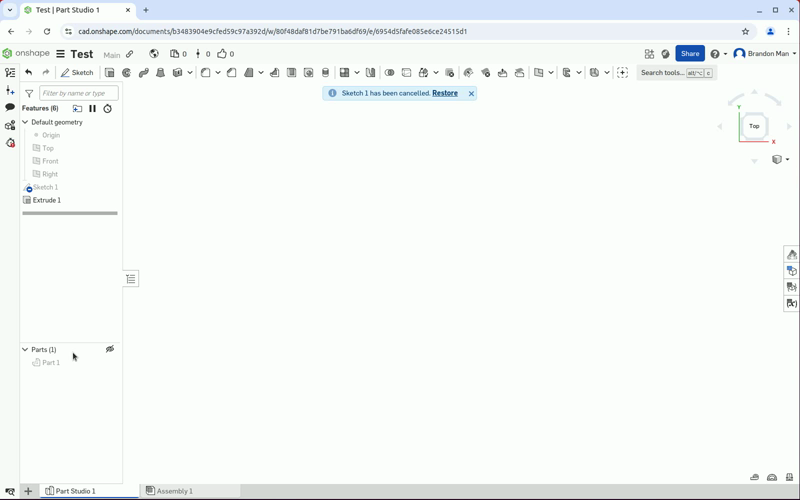
key_down(shift)
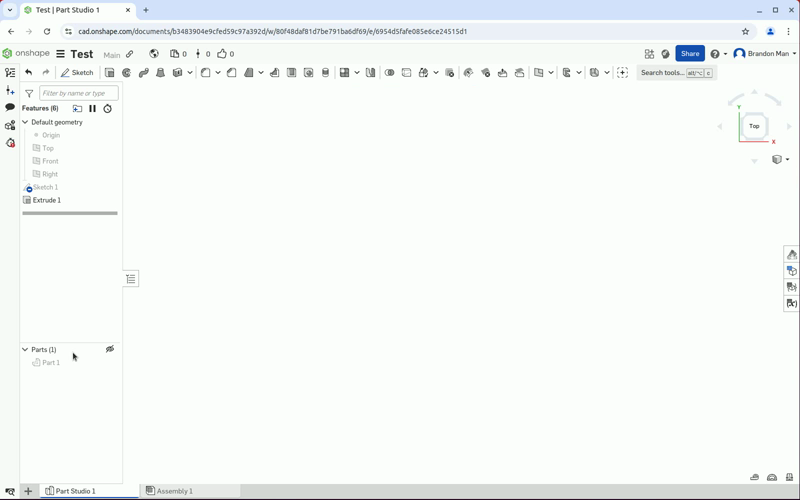
key(up)
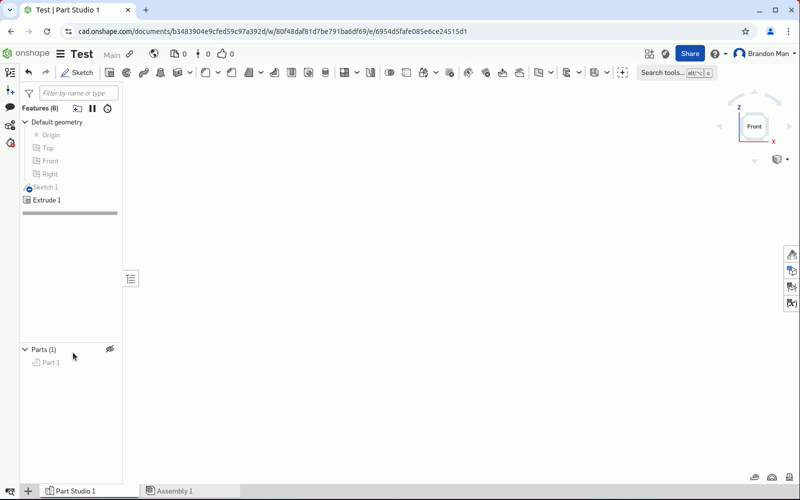
key_up(shift)
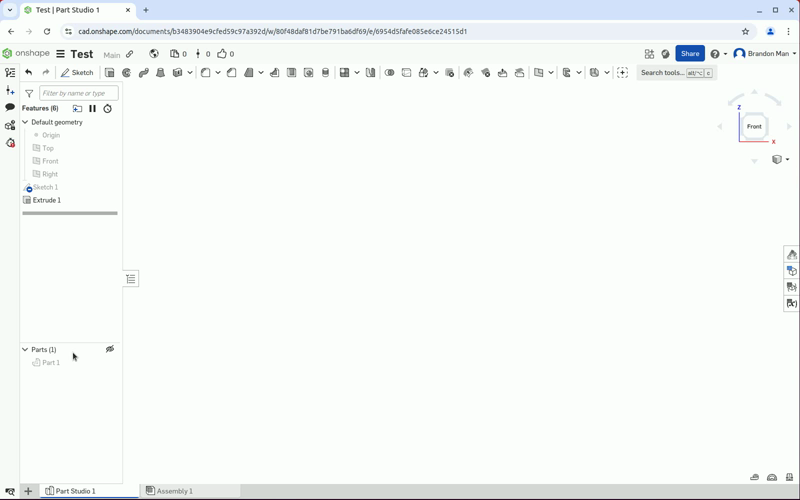
mouse_move(73, 352)
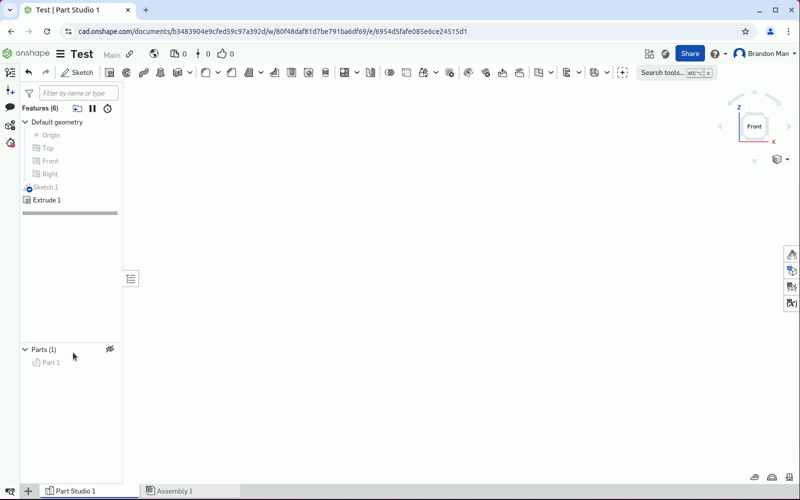
key(shift+y)
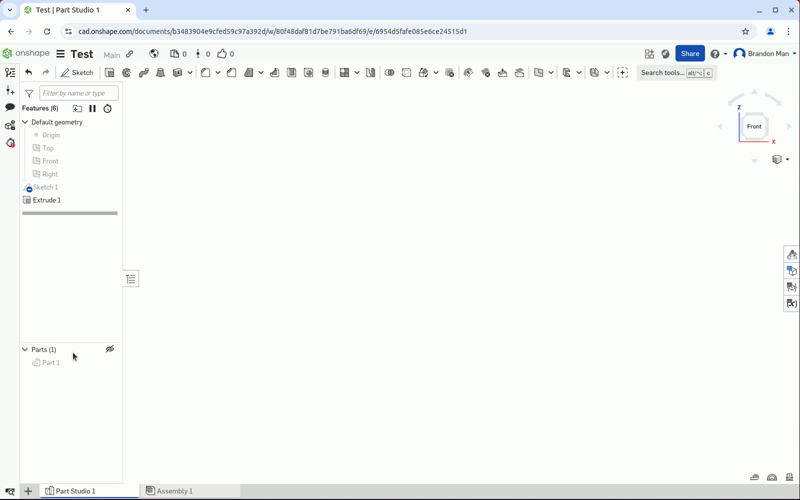
key(shift+s)
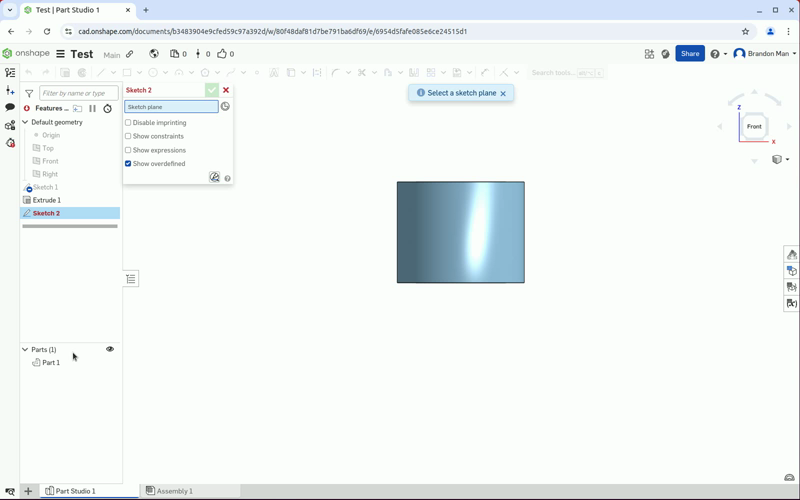
mouse_move(73, 163)
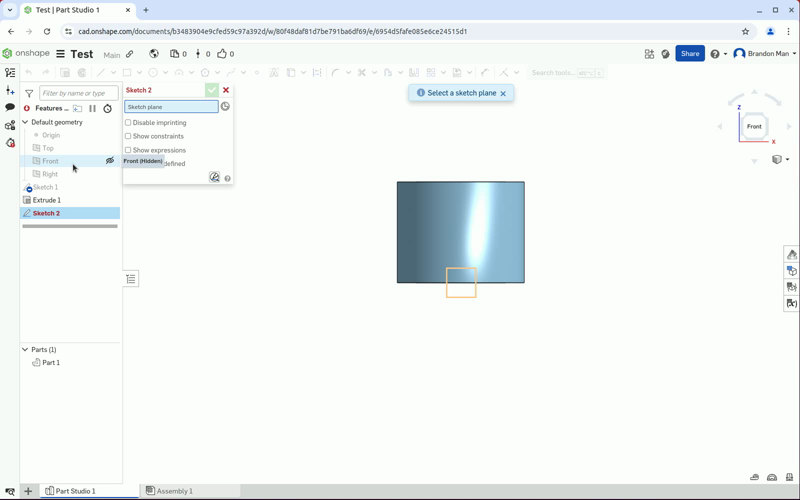
click(73, 163)
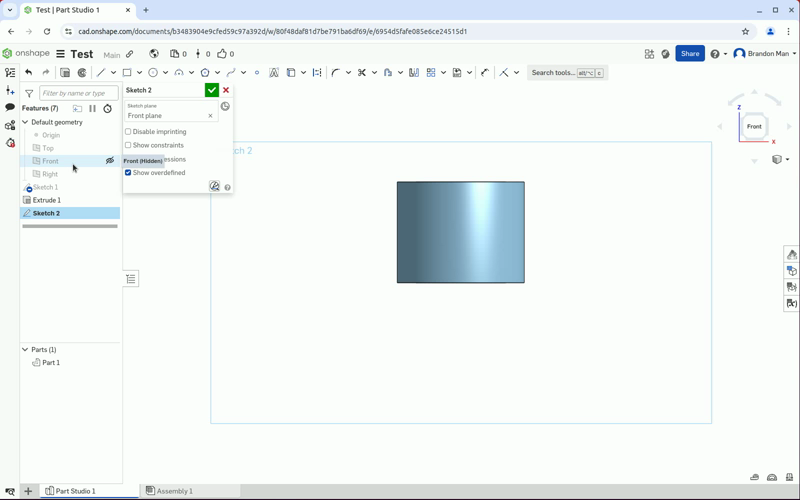
mouse_move(73, 352)
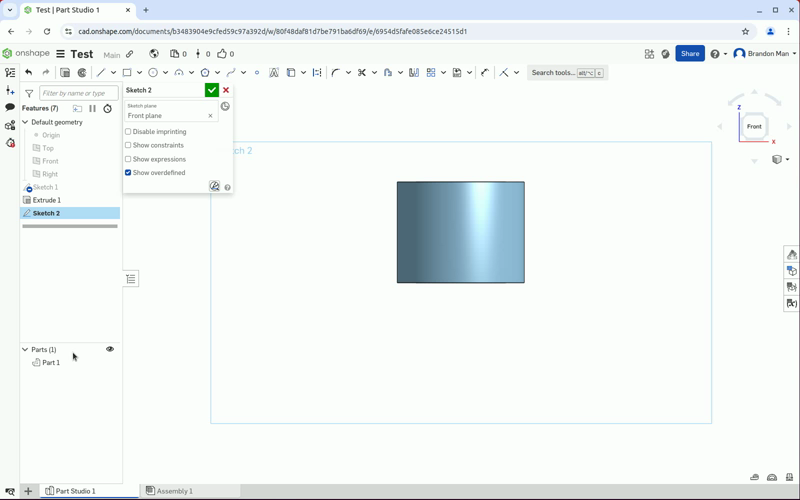
key(y)
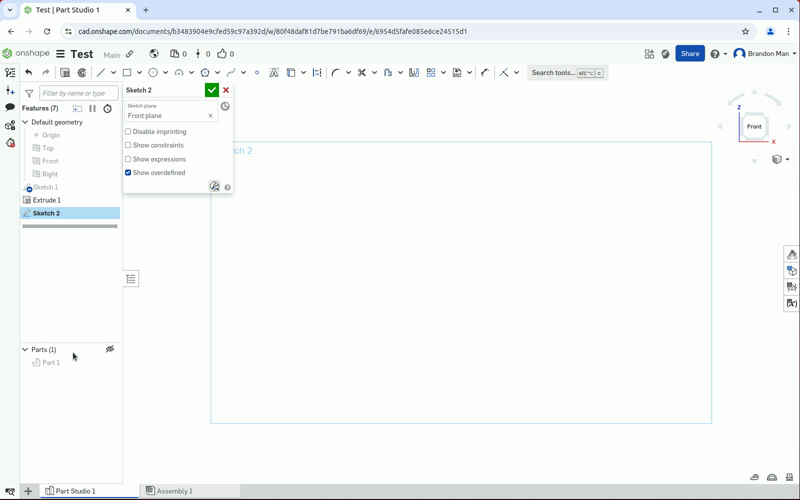
key(c)
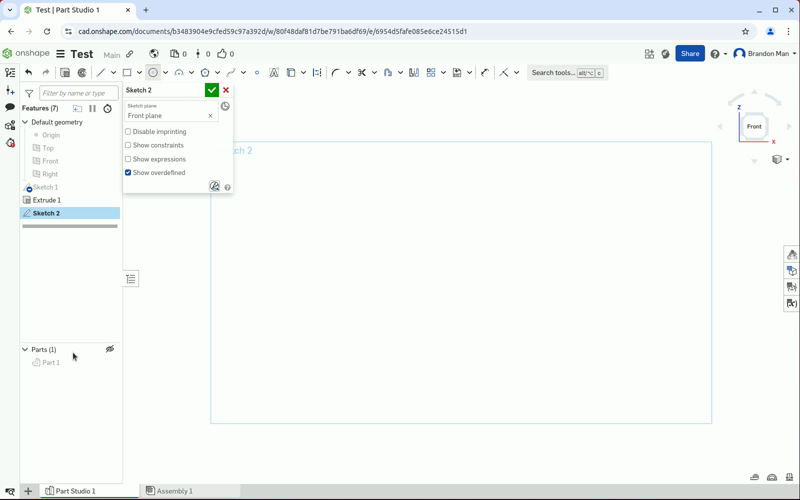
key_down(shift)
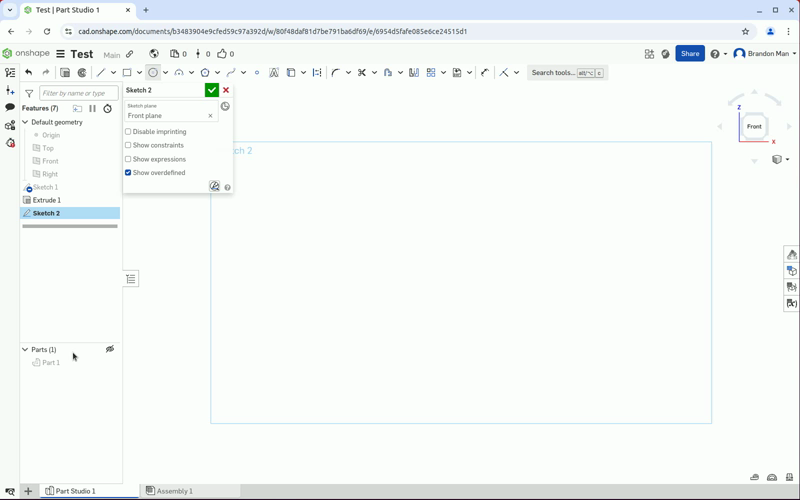
mouse_move(461, 224)
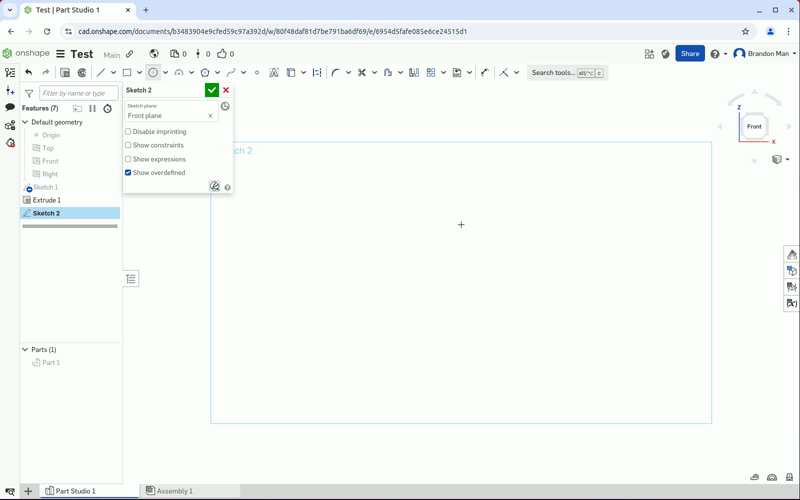
click(461, 224)
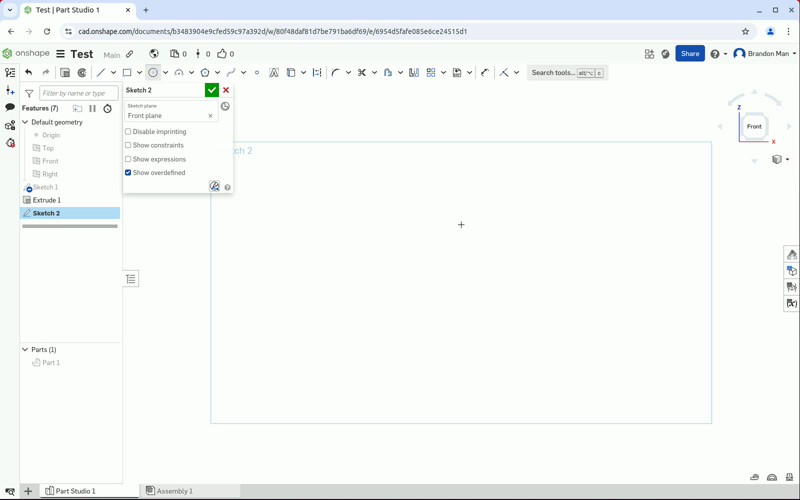
key_up(shift)
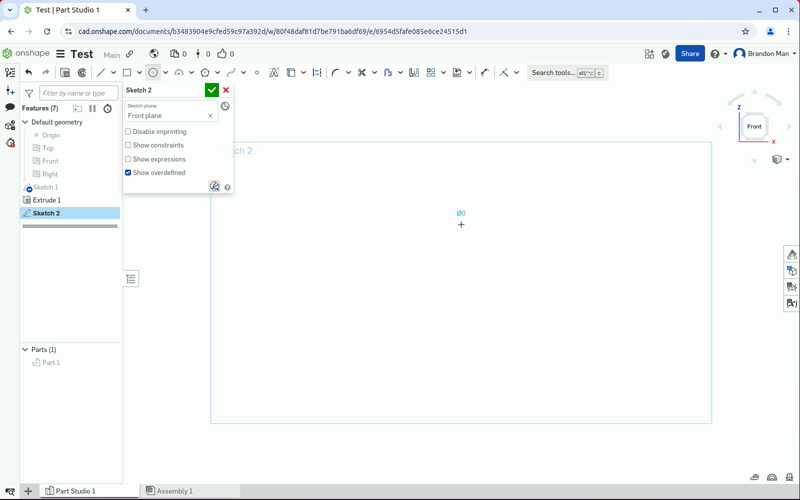
mouse_move(487, 224)
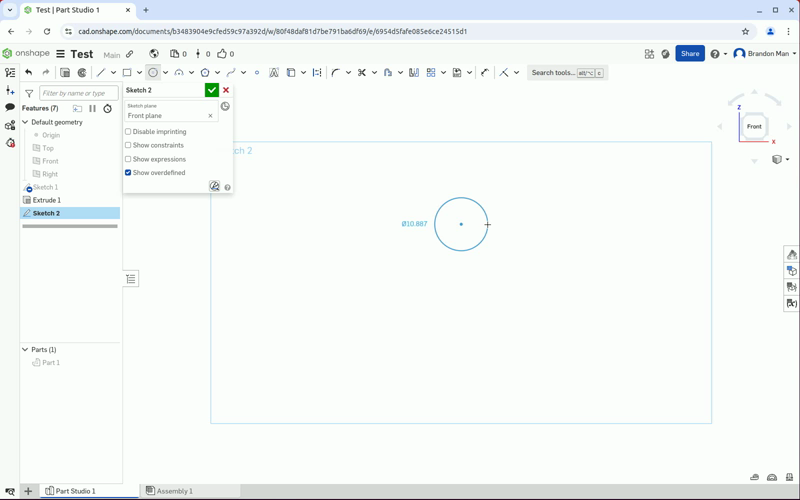
click(487, 224)
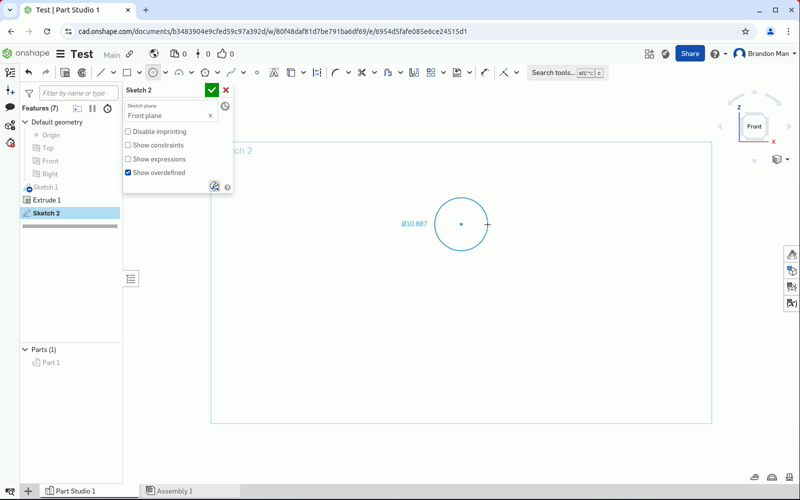
key(esc)
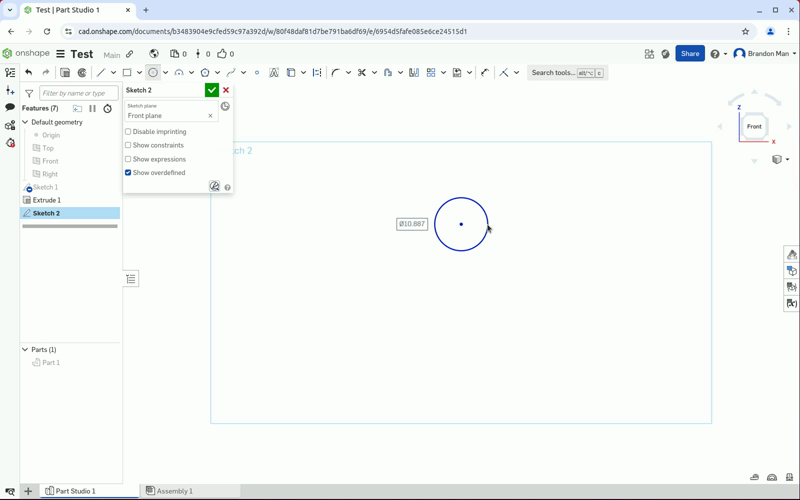
mouse_move(466, 232)
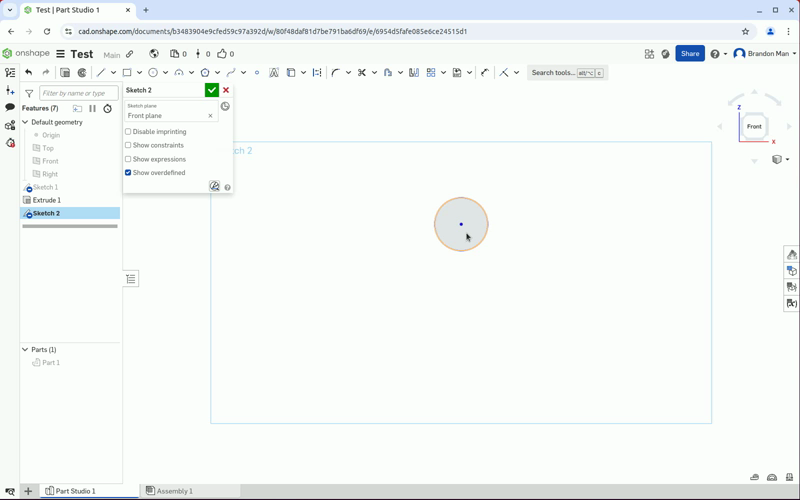
click(466, 232)
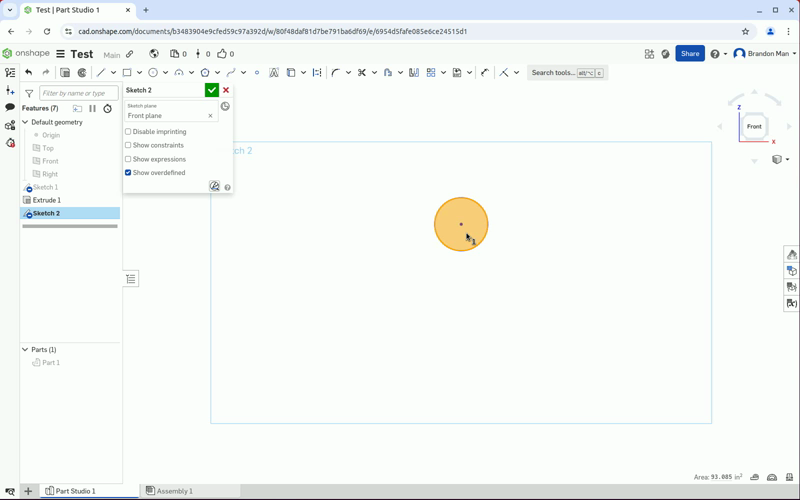
mouse_move(73, 352)
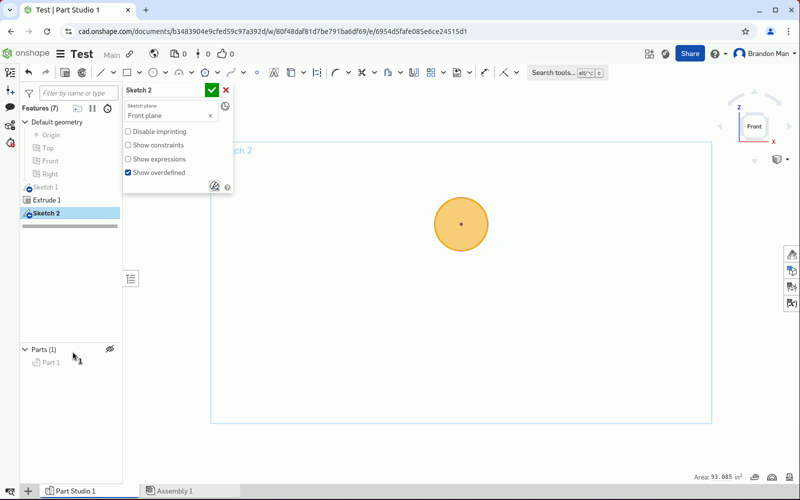
key(shift+y)
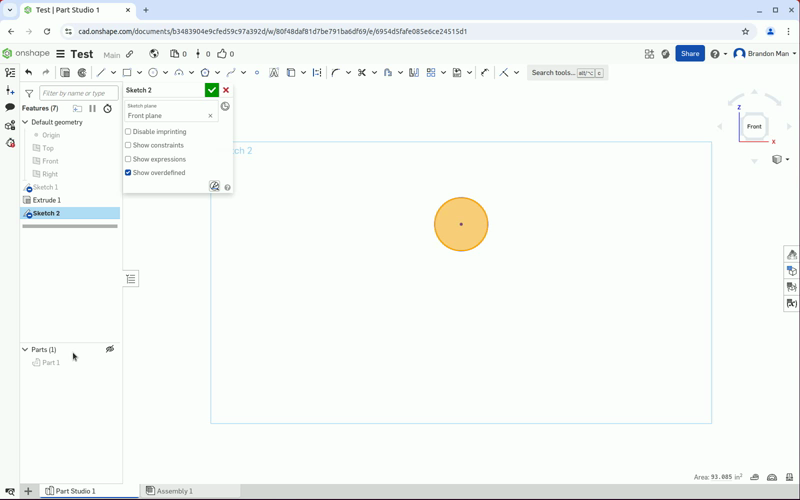
key(shift+e)
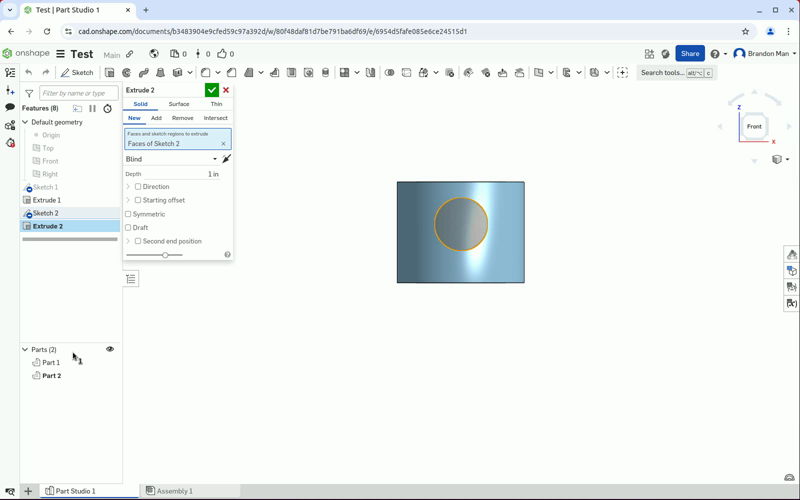
mouse_move(143, 106)
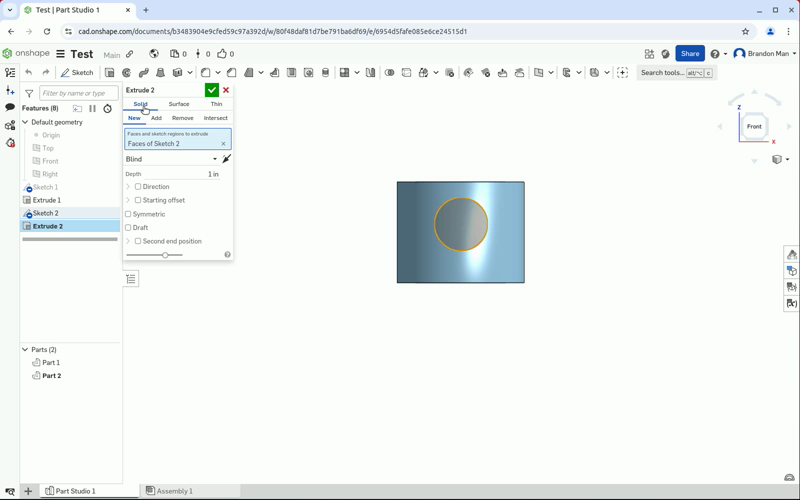
click(143, 106)
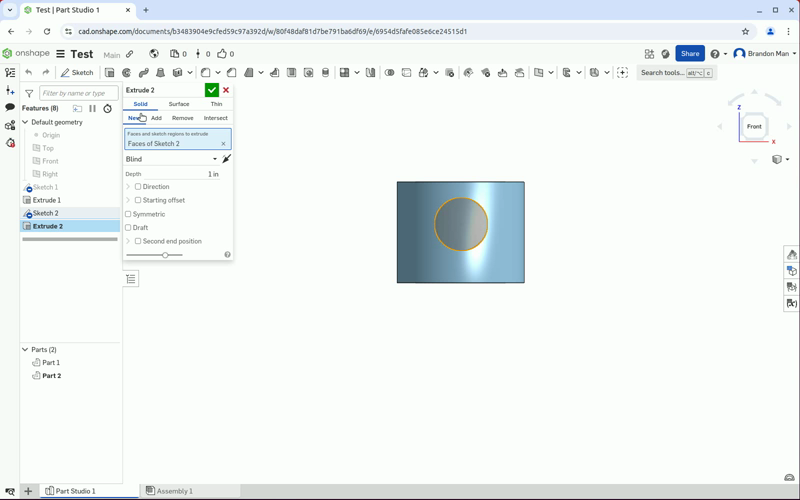
mouse_move(137, 120)
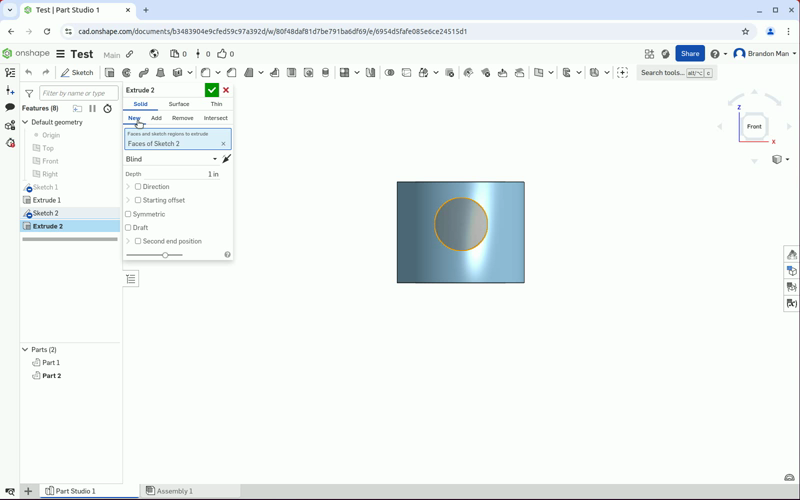
click(137, 120)
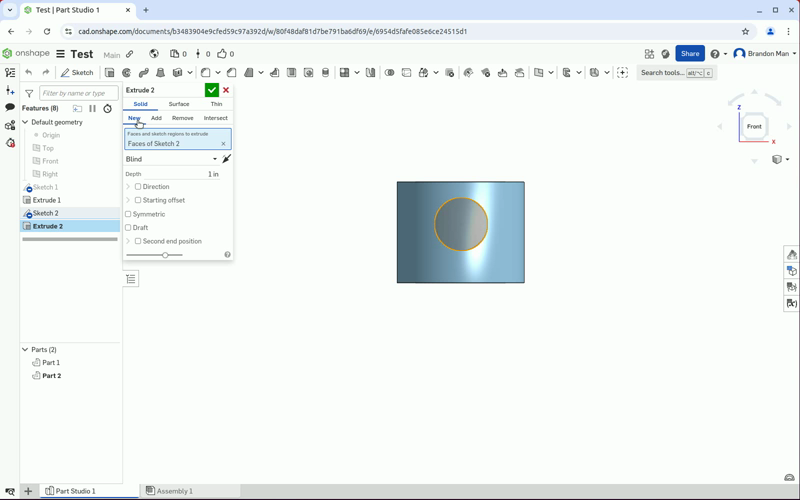
key(tab, 4)
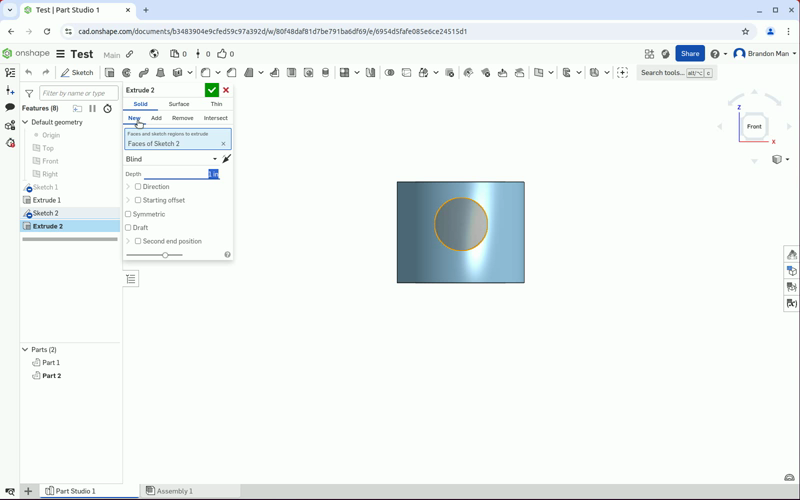
text(23.108)
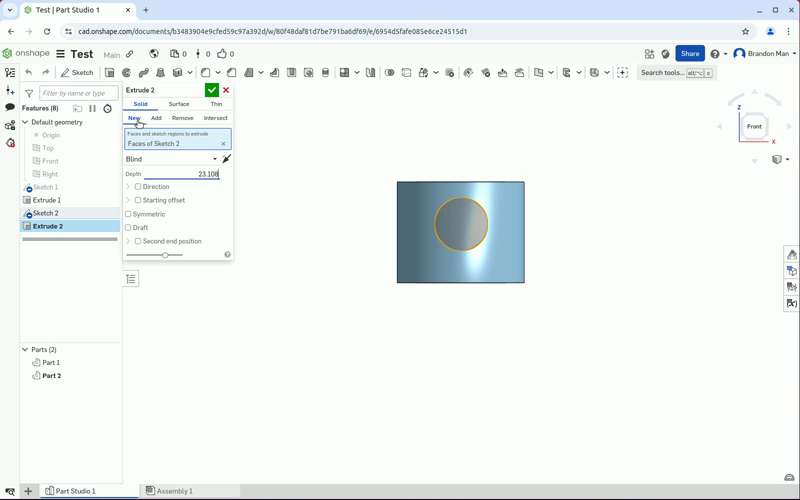
key(enter)
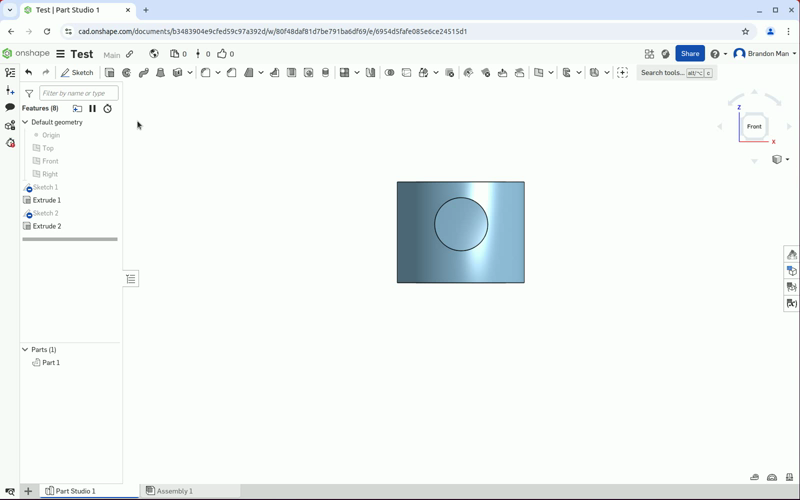
key(shift+h)
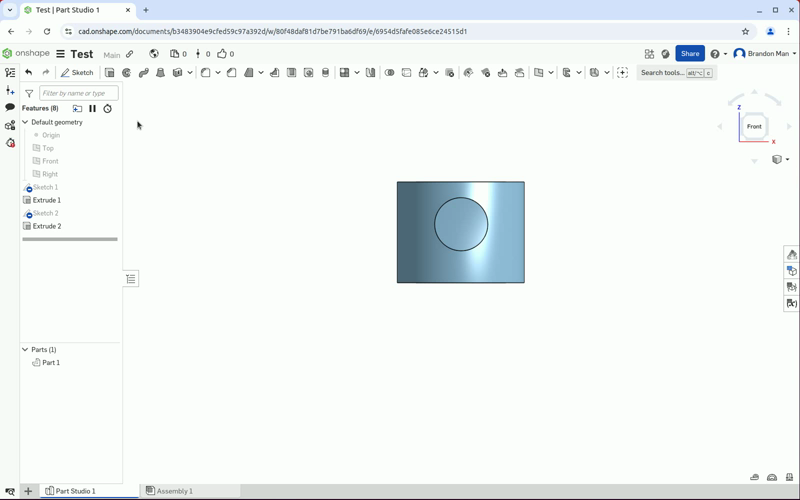
key(shift+h)
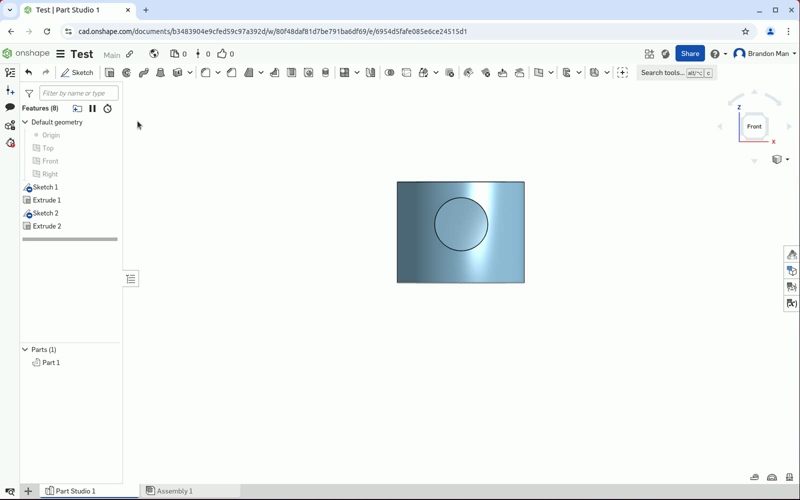
key(shift+7)
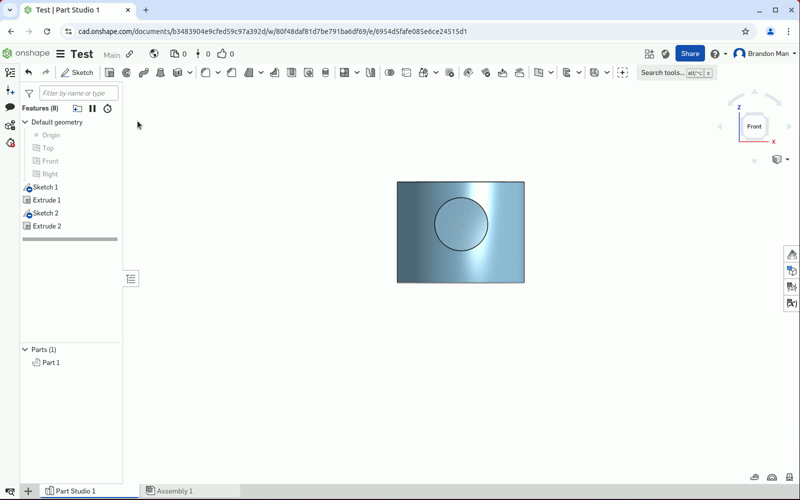
key(left, 2)
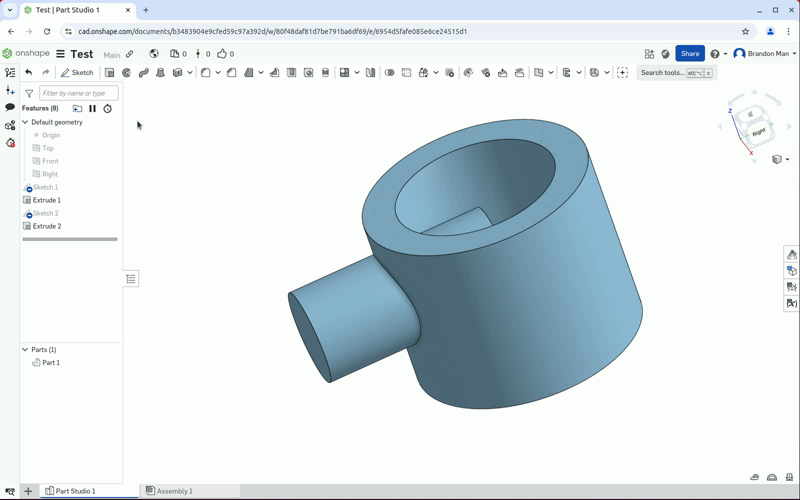
key(down, 2)
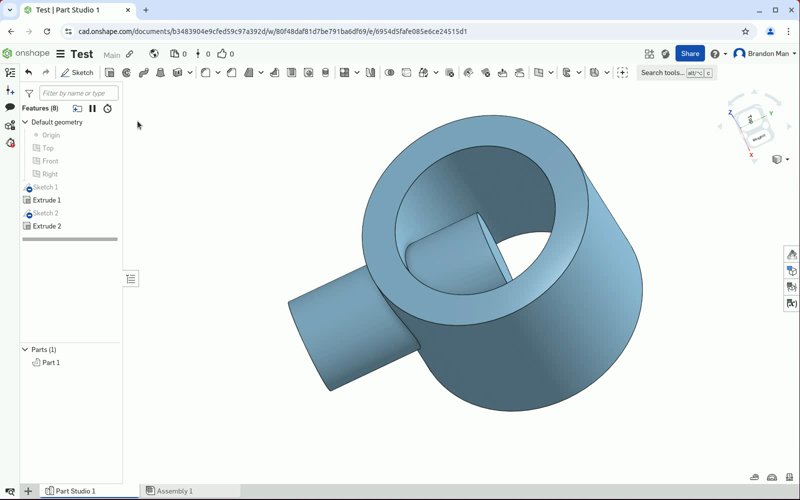
key(up, 2)
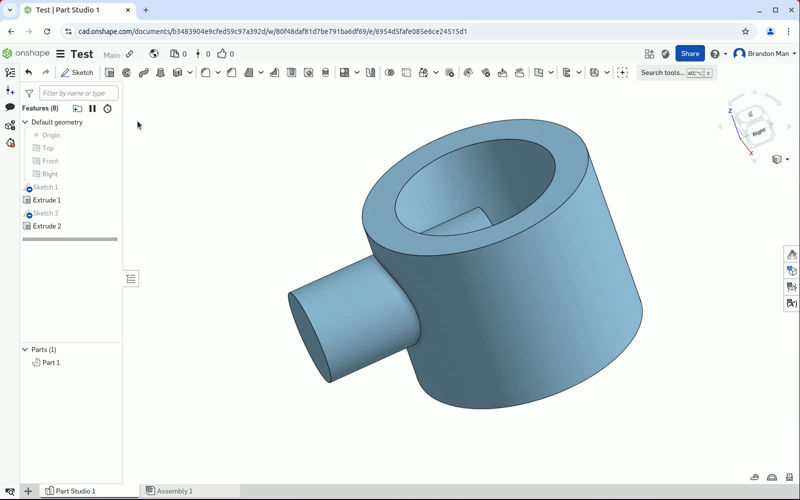
key(right, 2)
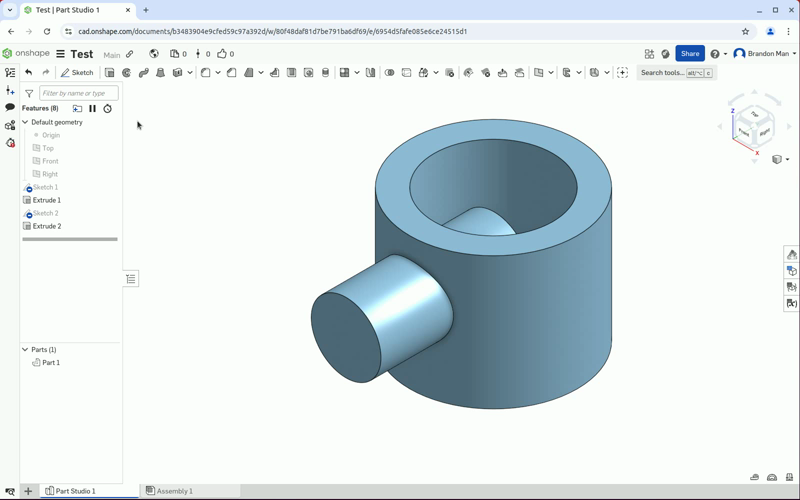
mouse_move(73, 189)
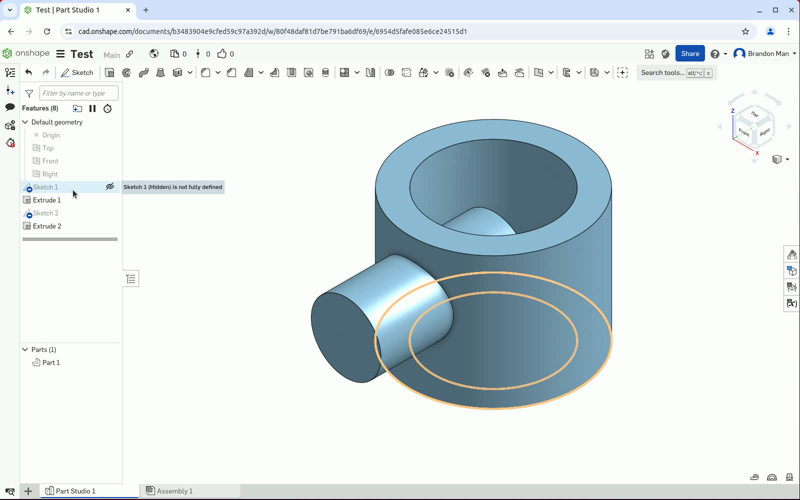
click(73, 189)